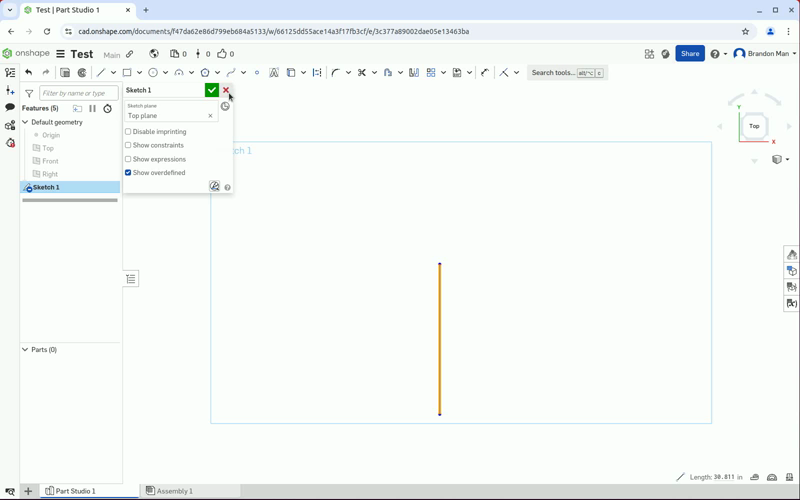
key(shift+h)
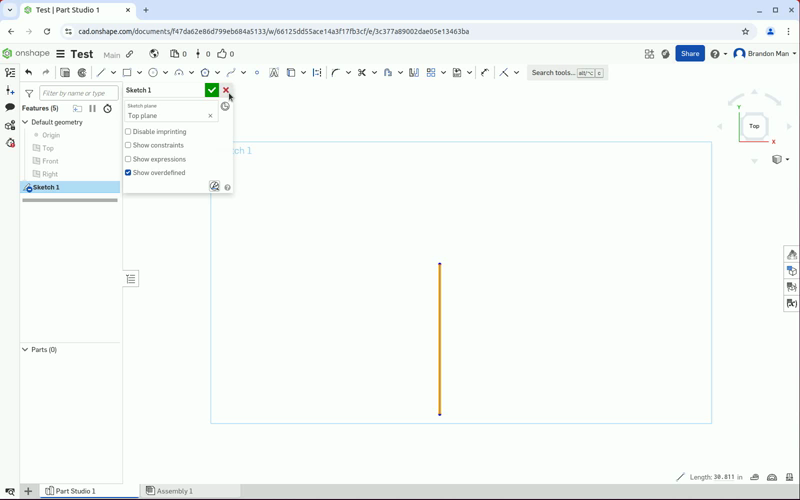
key(shift+s)
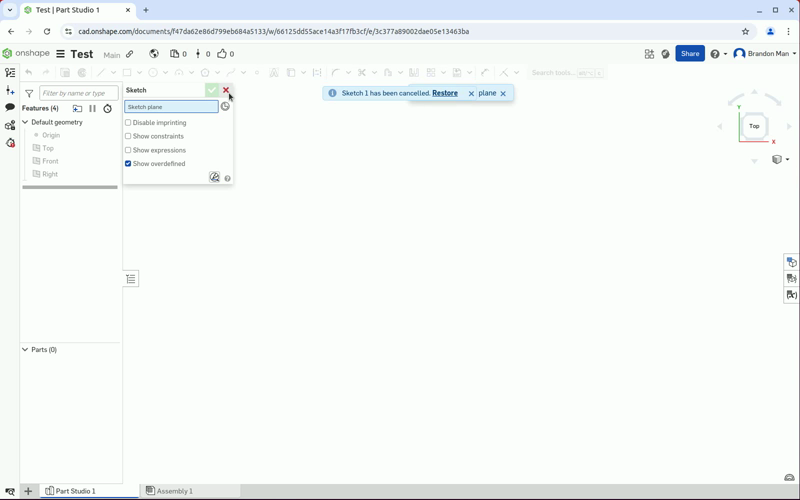
mouse_move(73, 150)
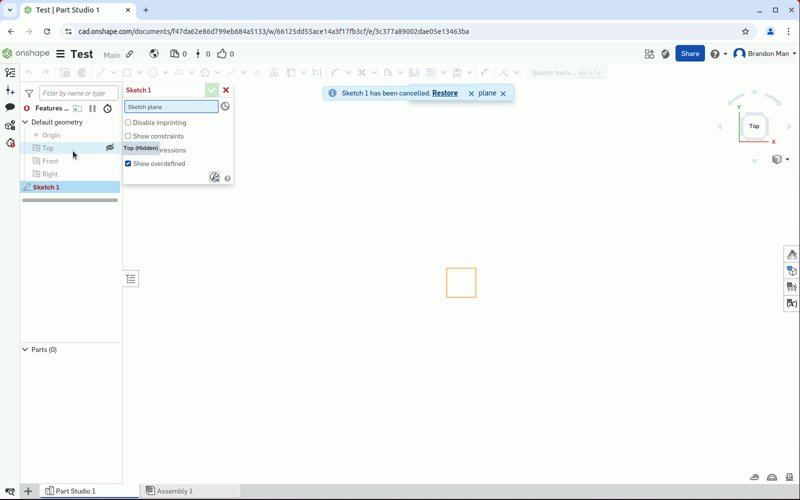
click(73, 150)
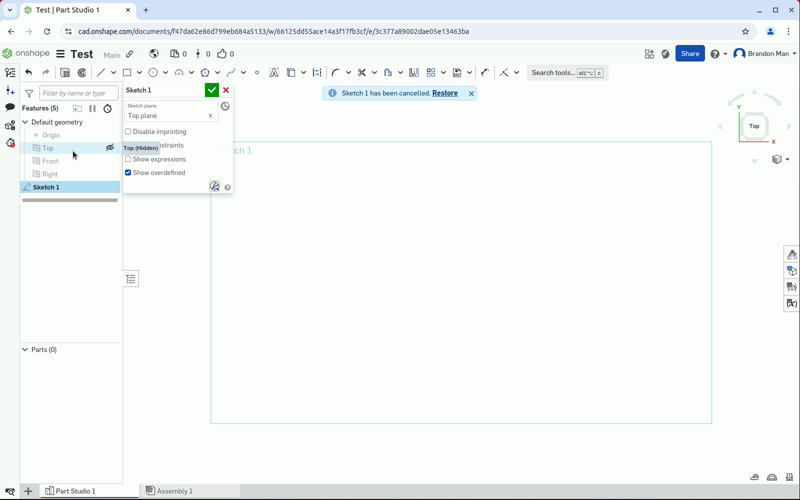
mouse_move(73, 352)
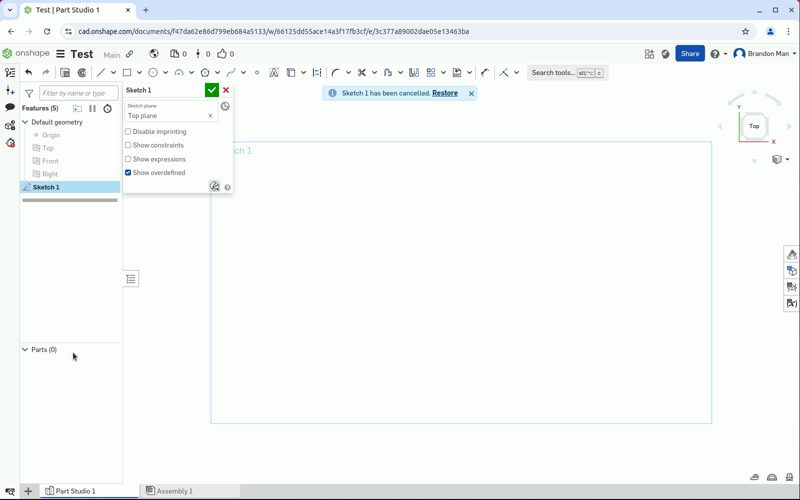
key(y)
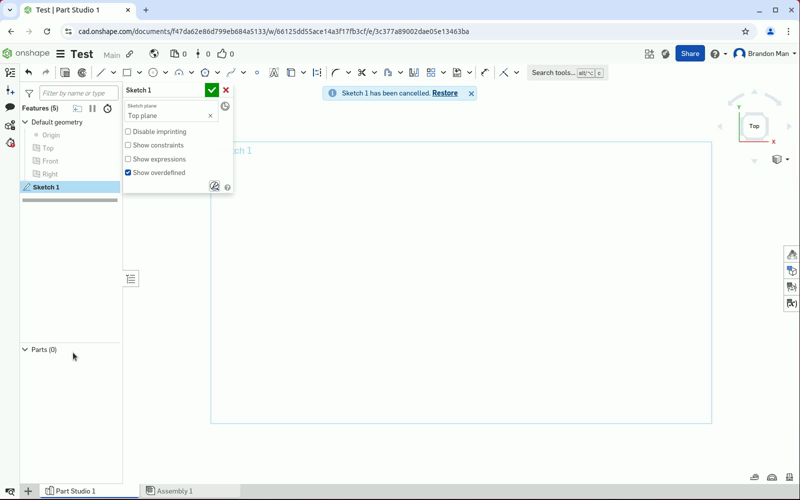
key(l)
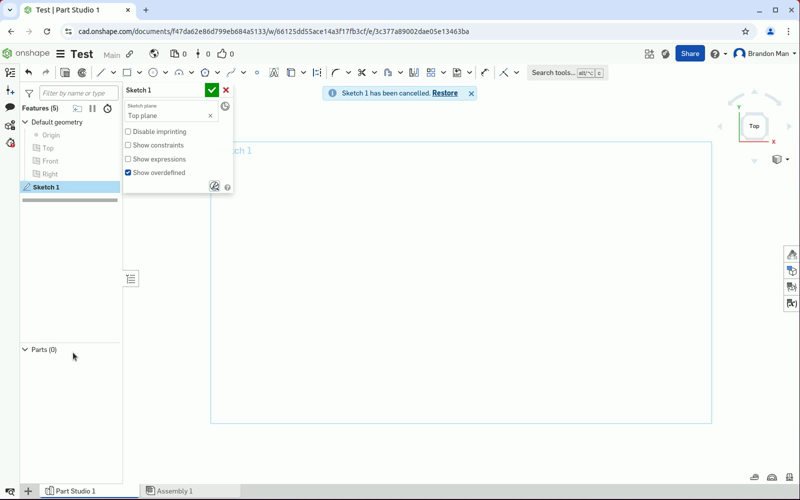
key_down(shift)
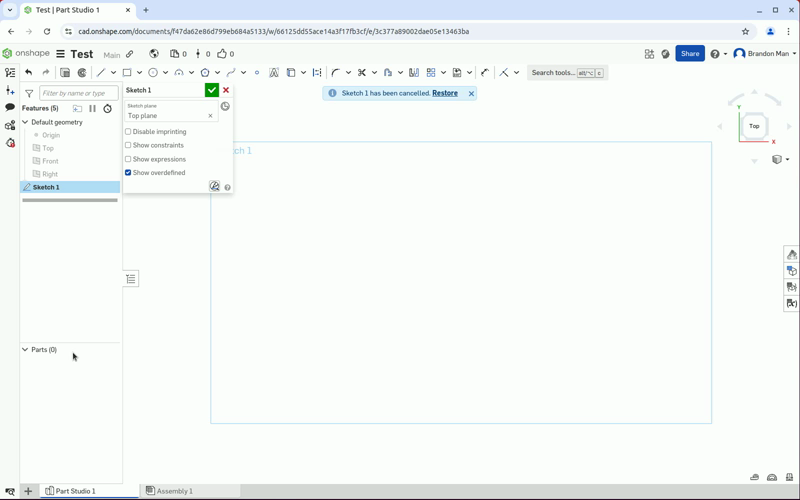
mouse_move(413, 339)
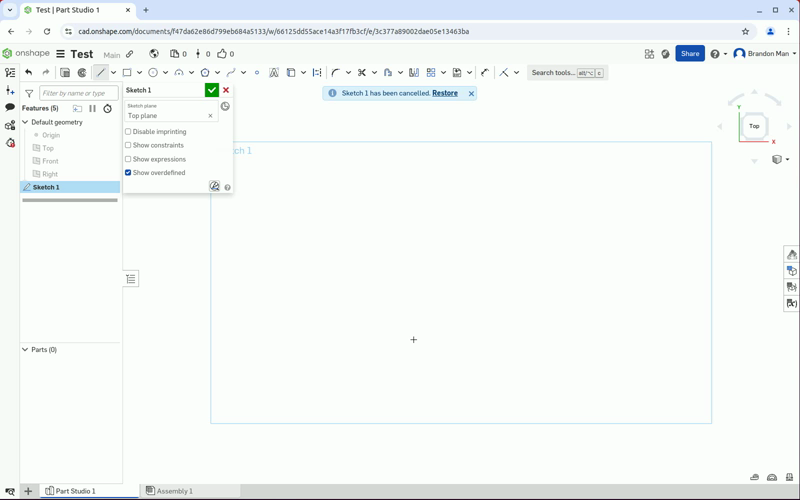
click(413, 339)
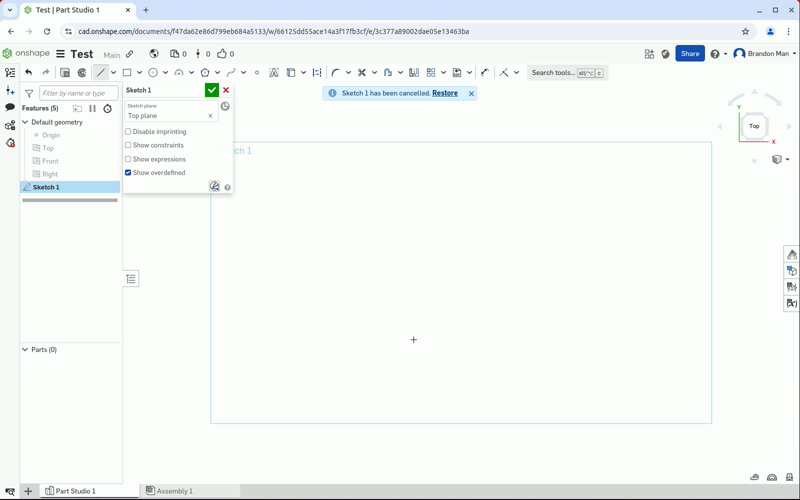
key_up(shift)
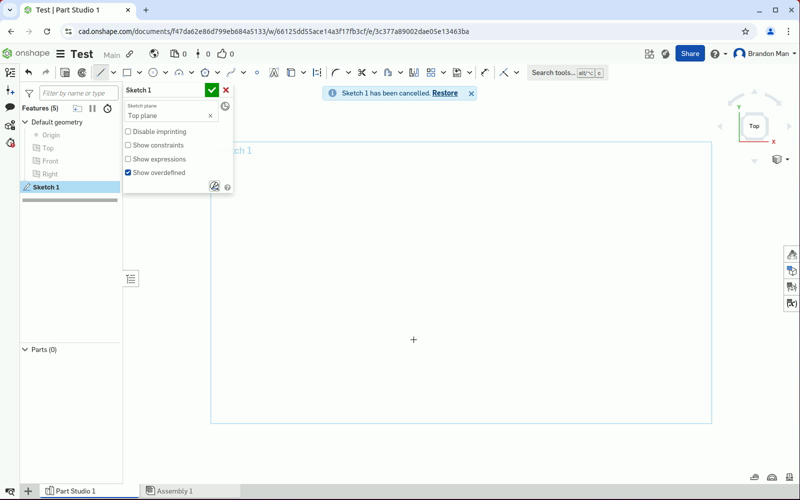
key_down(shift)
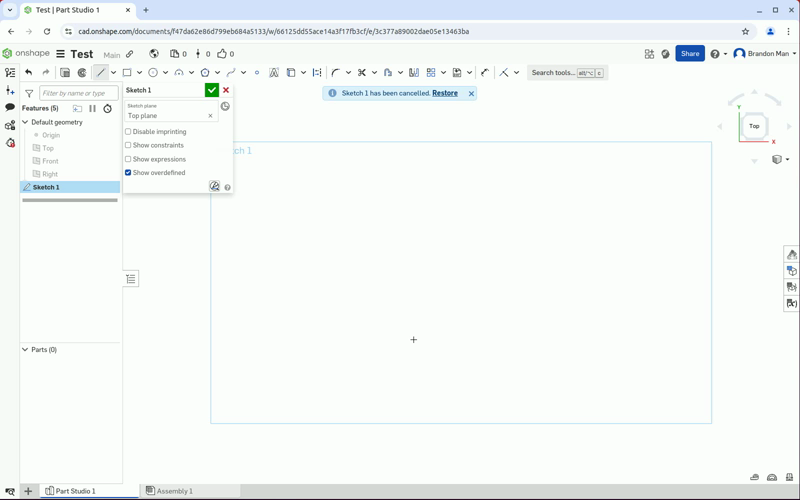
mouse_move(507, 339)
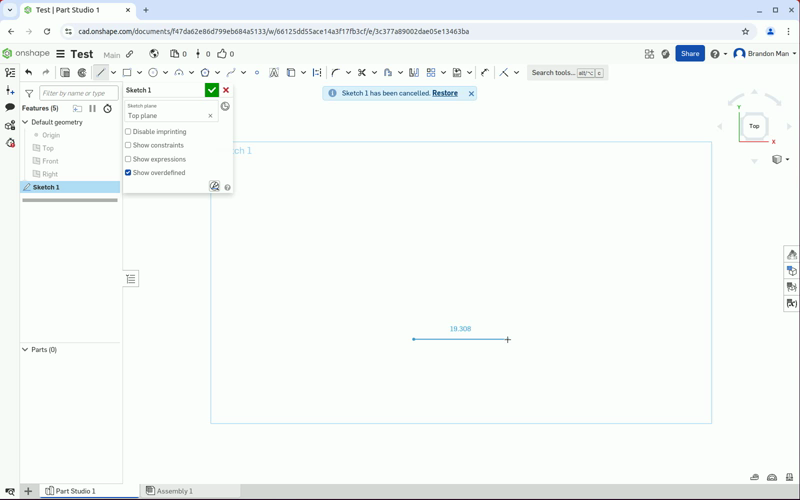
click(507, 339)
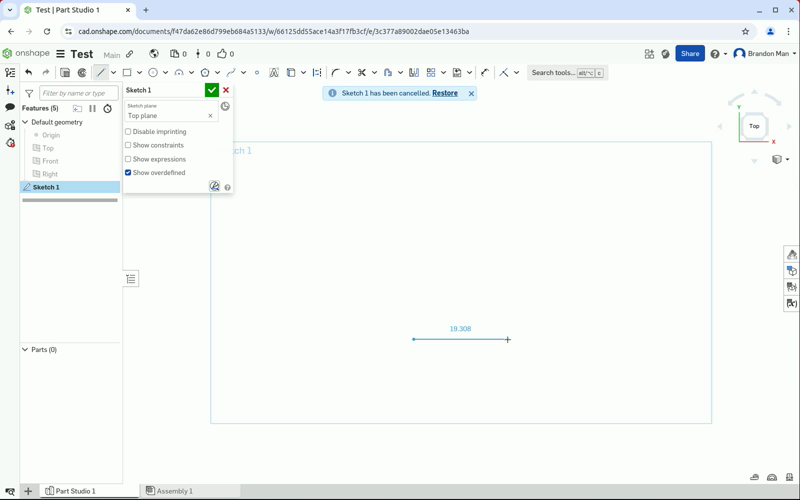
key_up(shift)
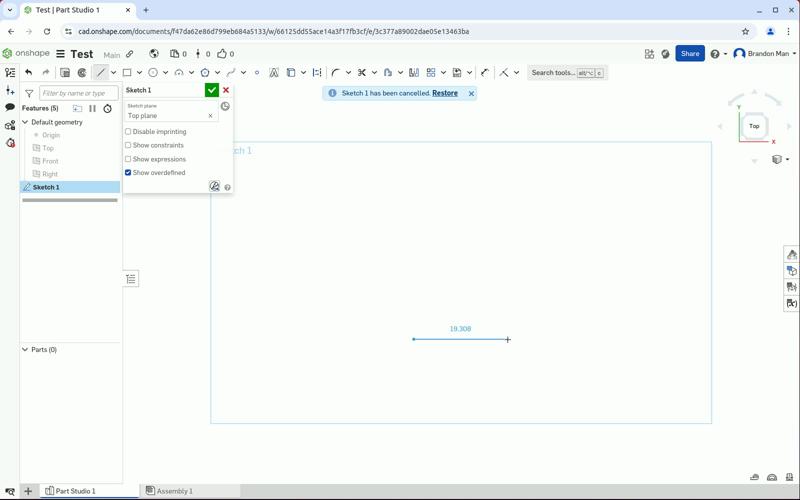
key_down(shift)
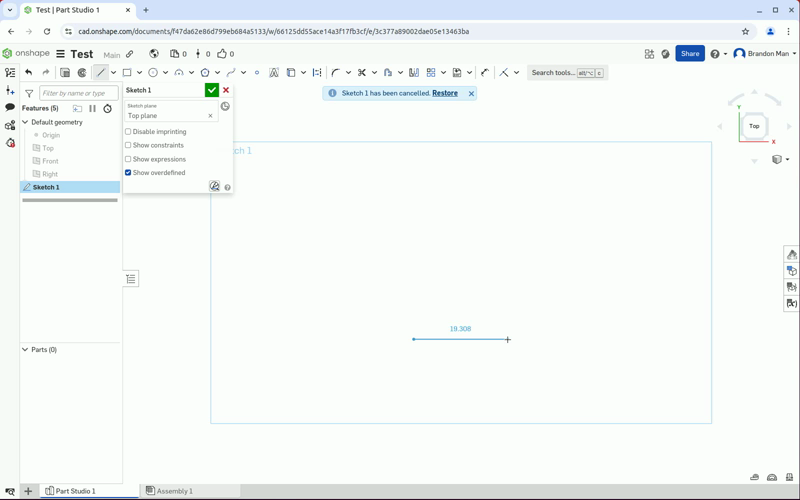
mouse_move(507, 226)
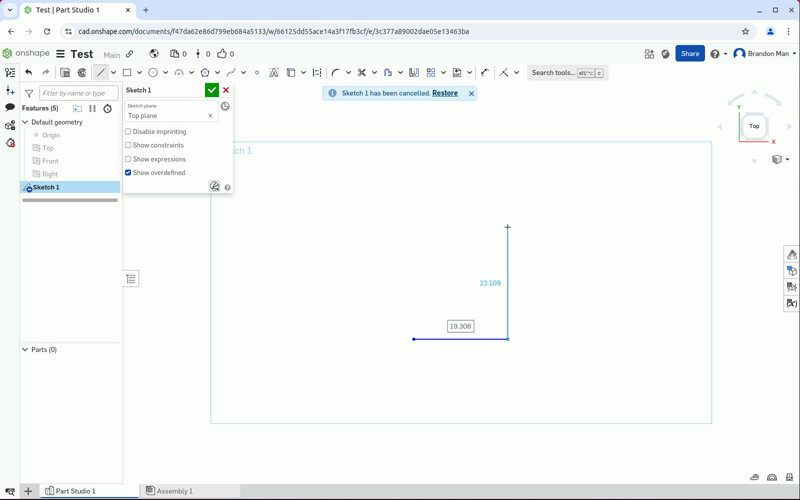
click(507, 226)
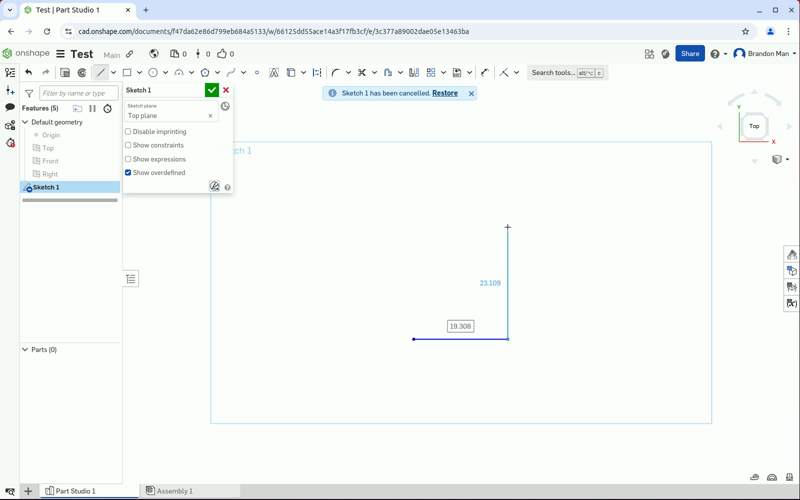
key_up(shift)
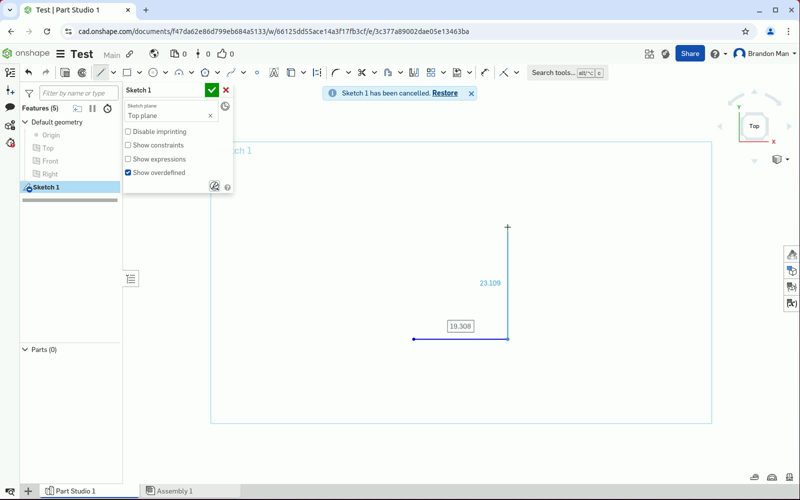
key_down(shift)
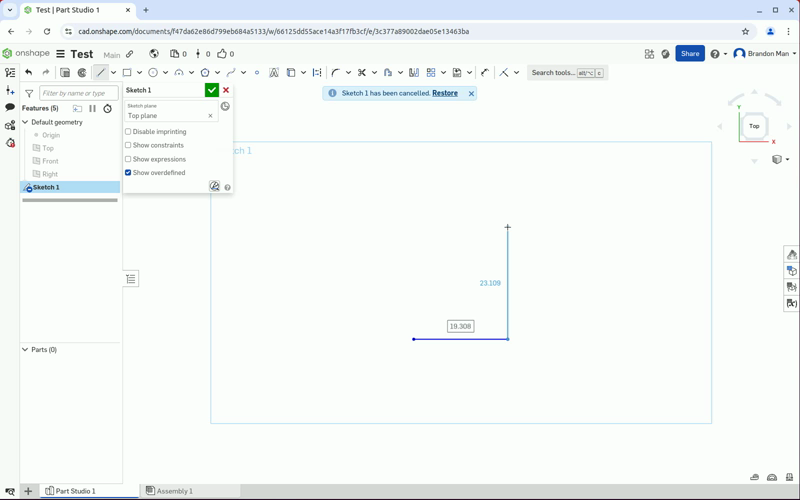
mouse_move(413, 226)
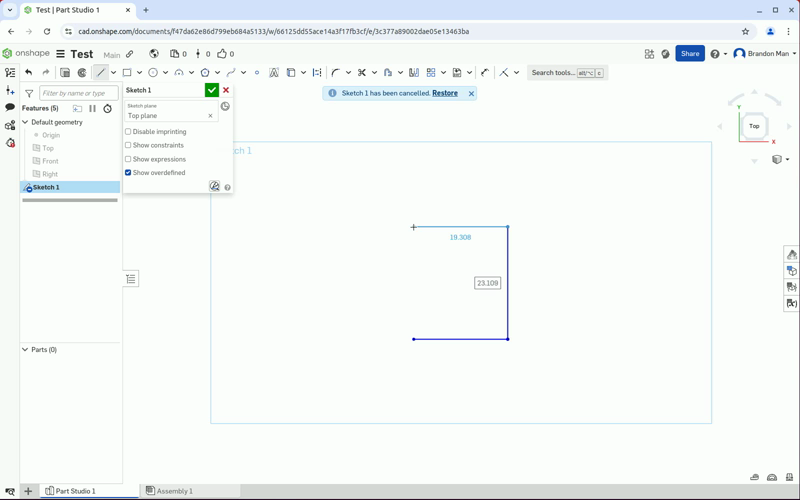
click(413, 226)
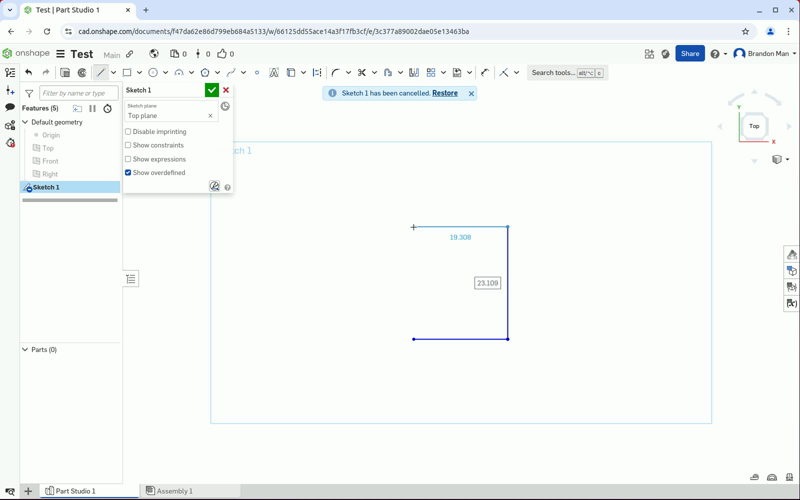
key_up(shift)
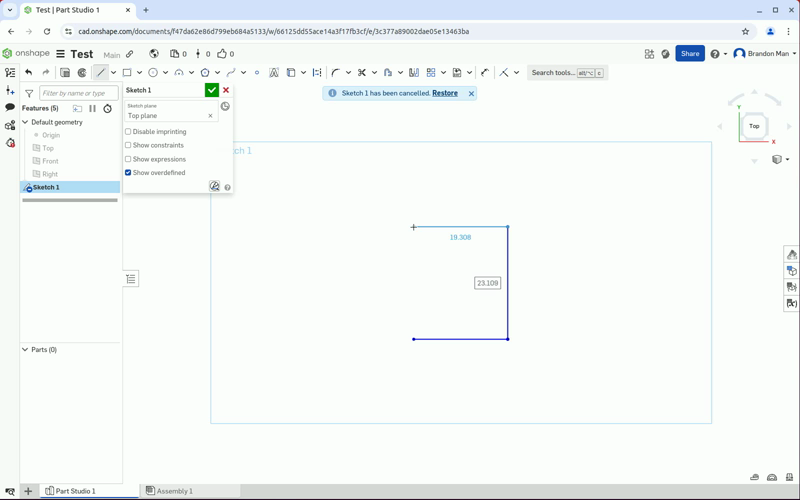
key_down(shift)
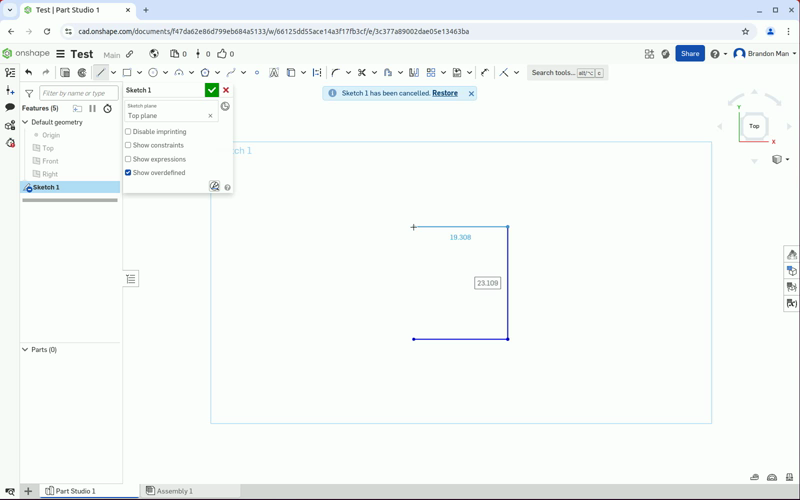
mouse_move(413, 339)
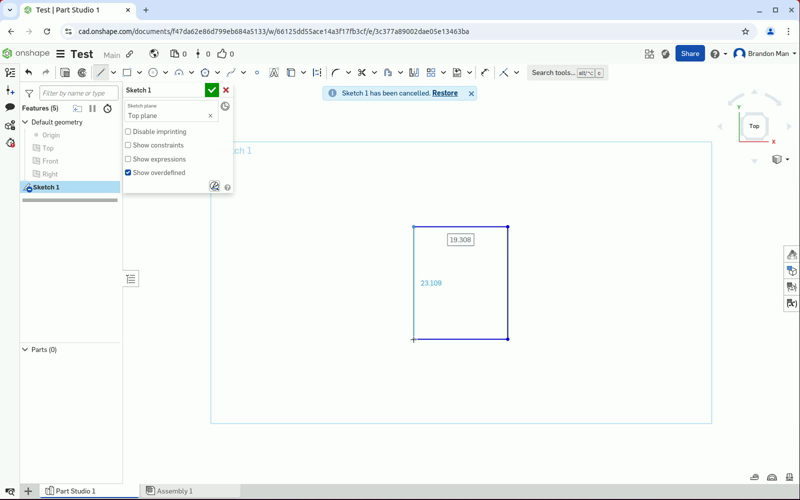
key_up(shift)
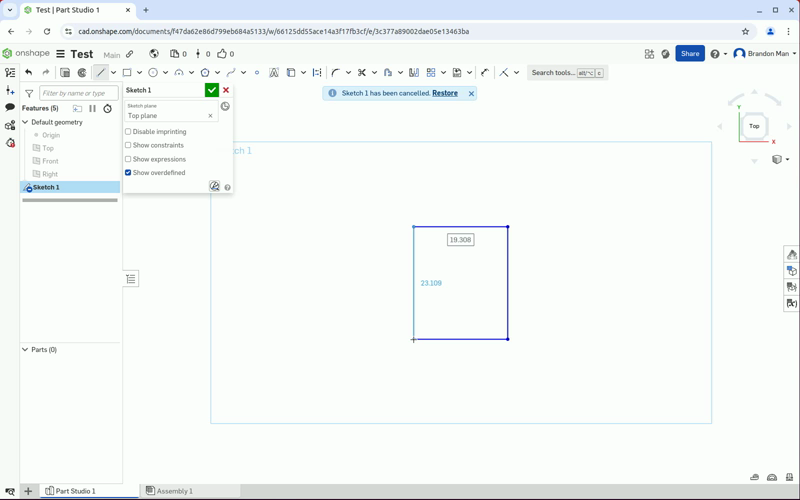
click(413, 339)
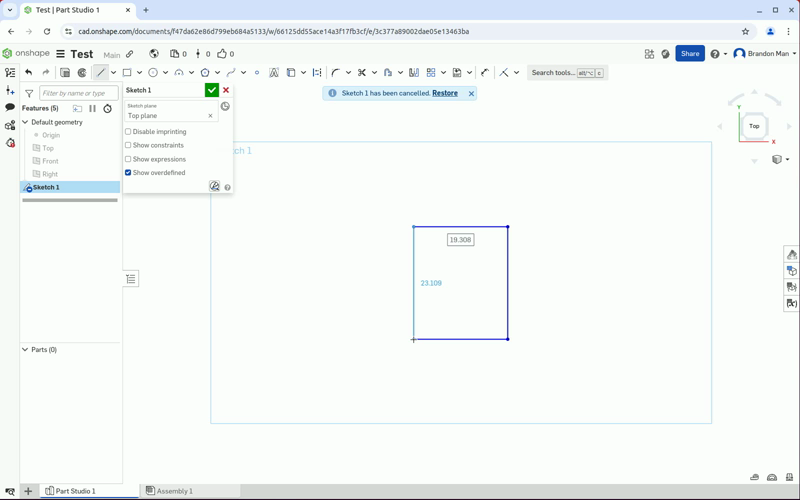
key(esc)
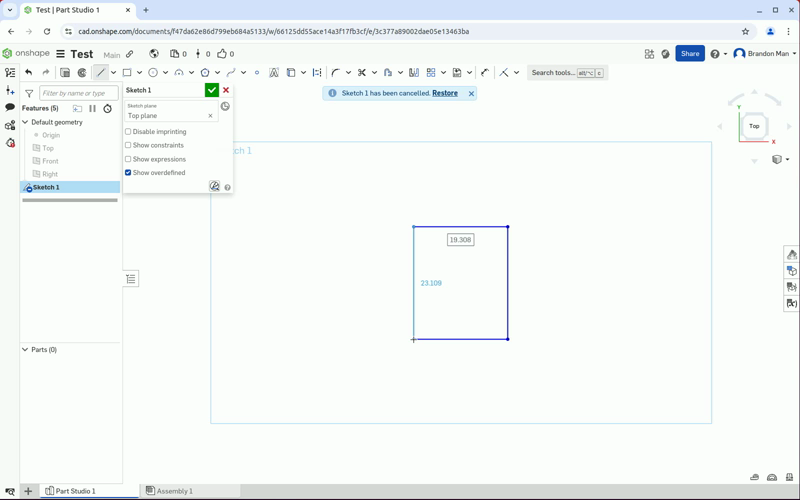
mouse_move(451, 324)
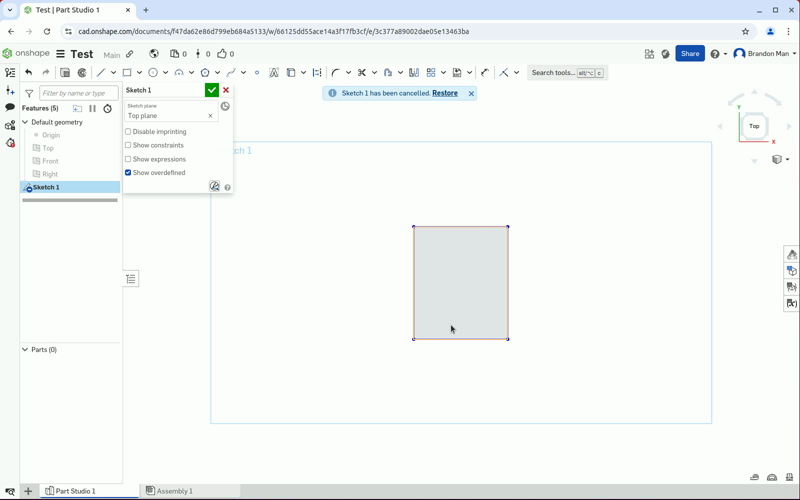
click(451, 324)
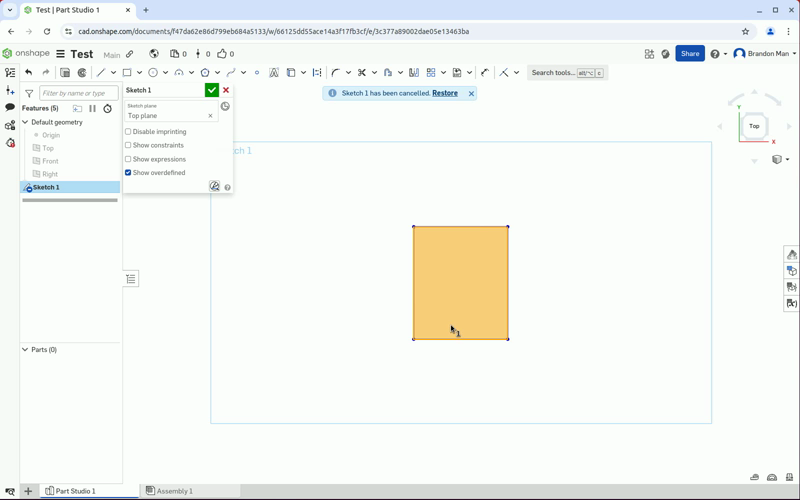
mouse_move(73, 352)
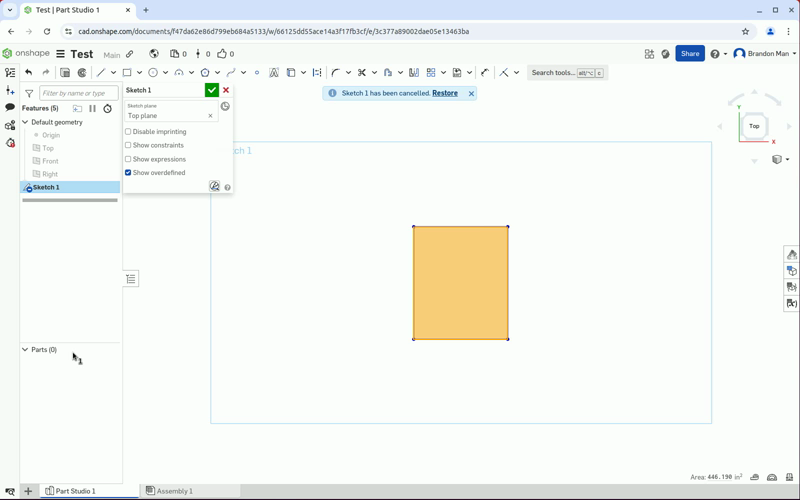
key(shift+y)
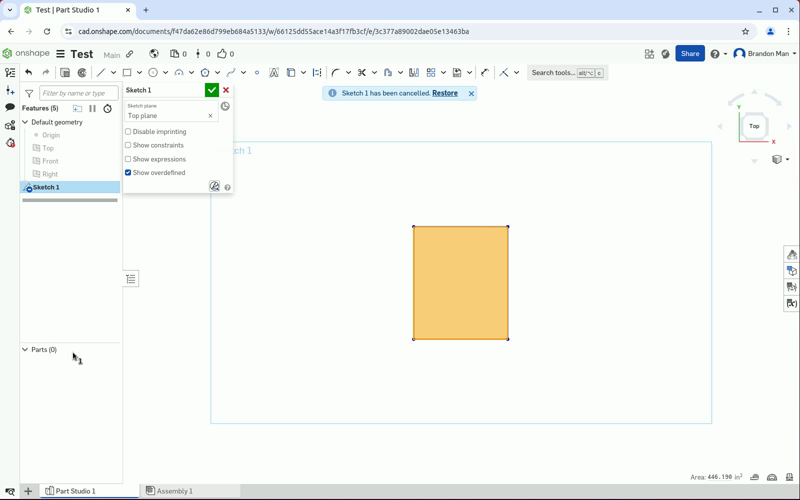
key(shift+e)
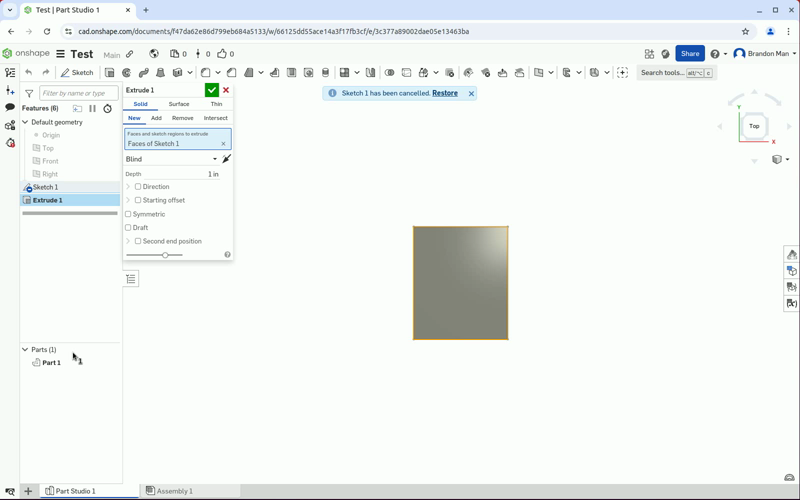
mouse_move(143, 106)
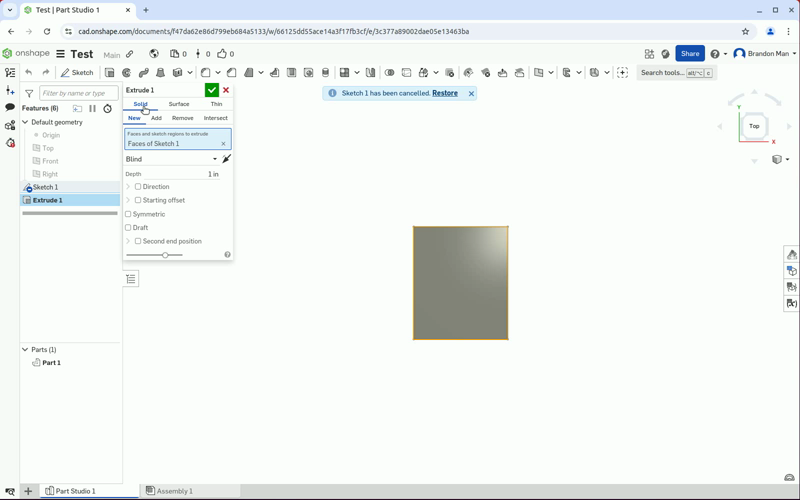
click(143, 106)
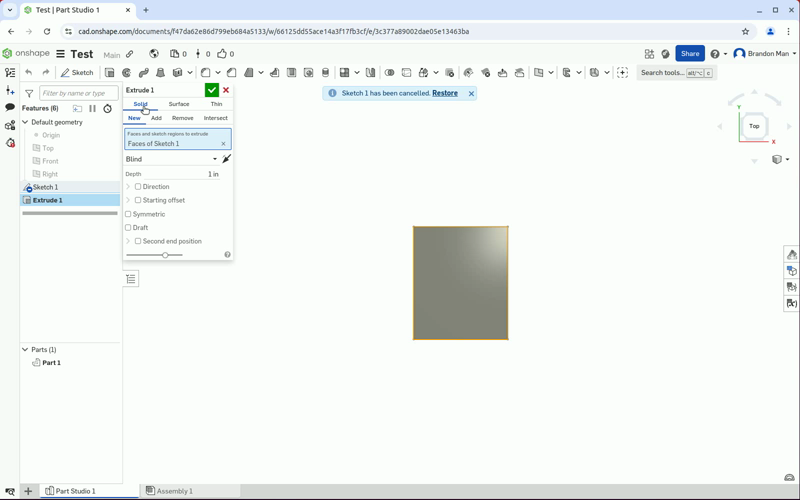
mouse_move(137, 120)
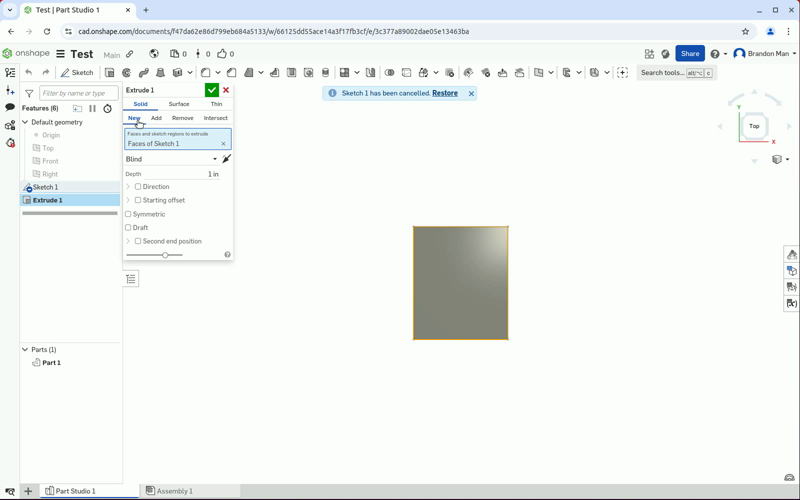
click(137, 120)
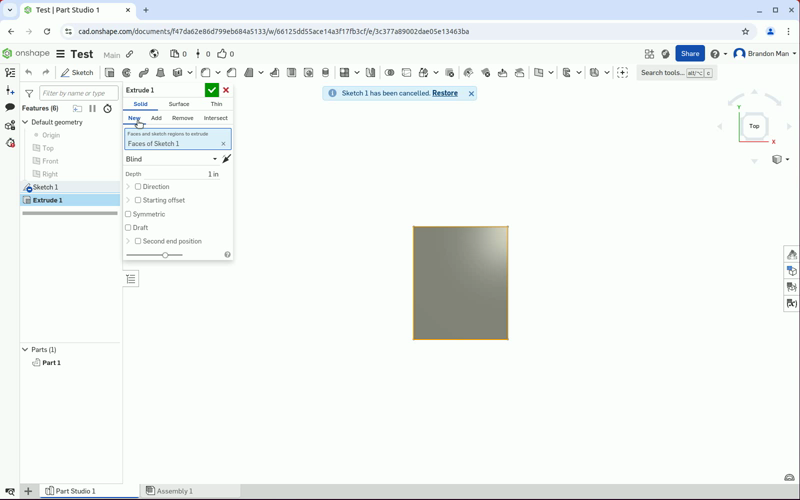
key(tab, 4)
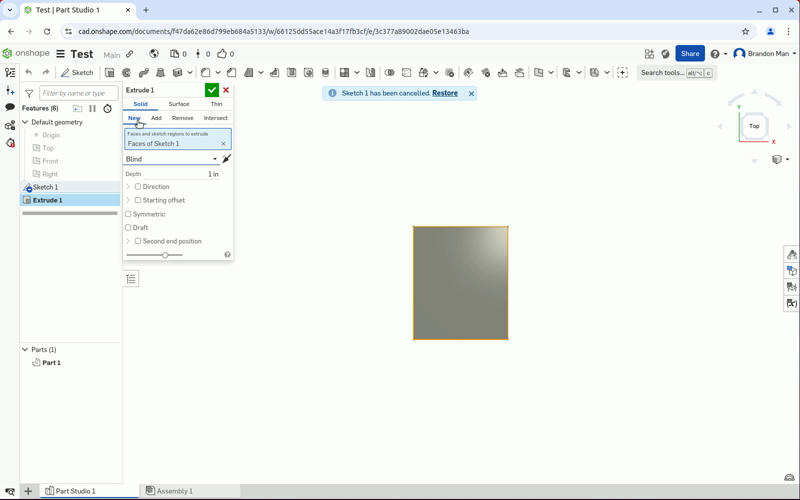
text(15.405)
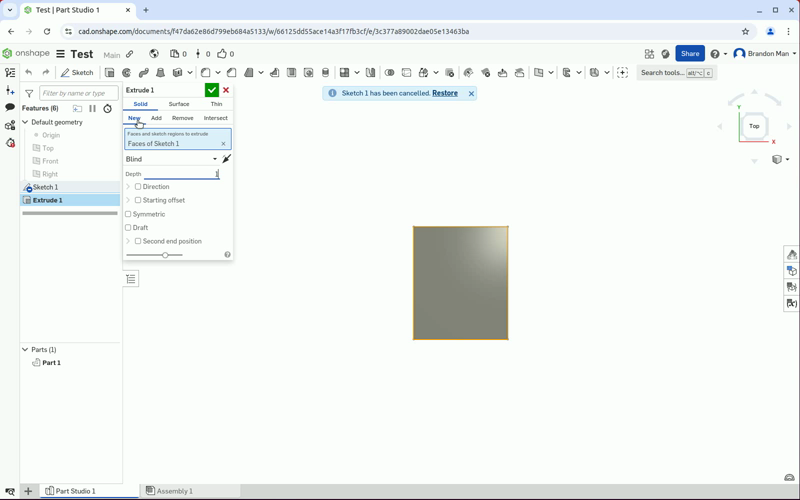
key(enter)
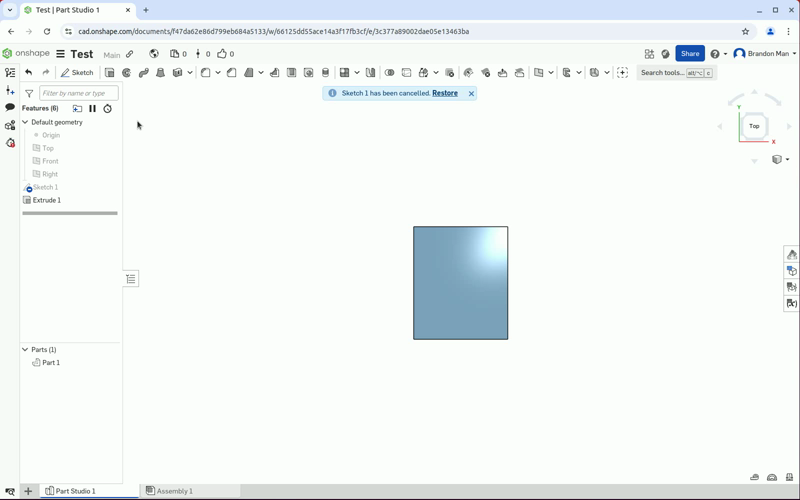
key(shift+h)
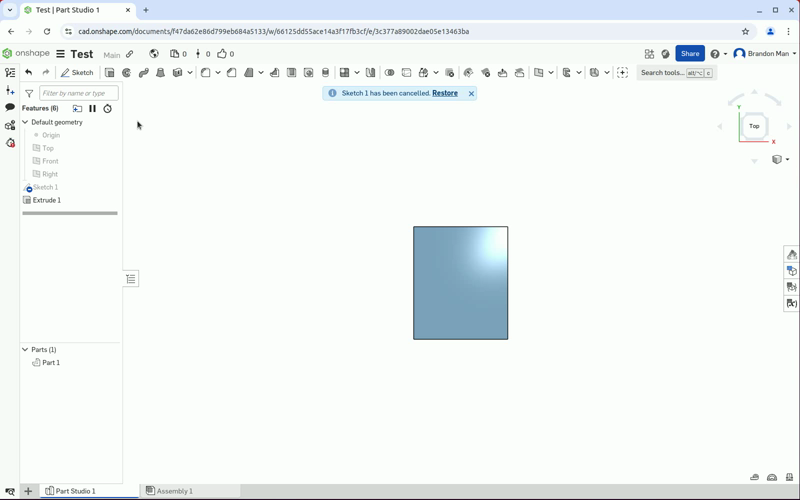
key(shift+h)
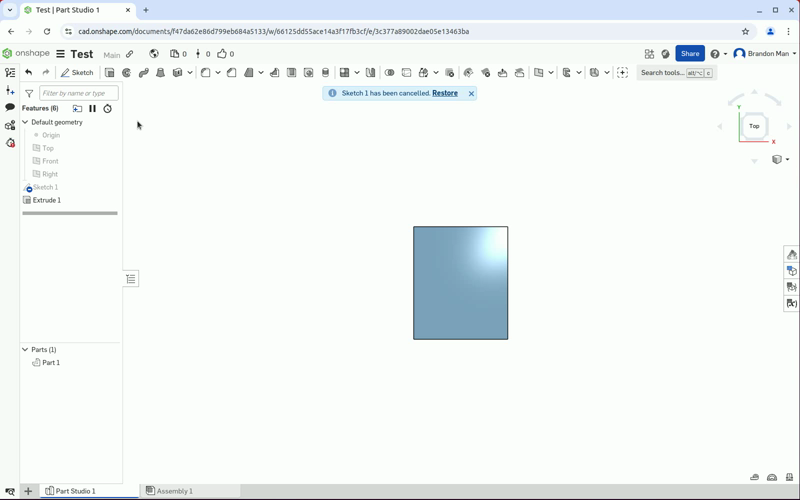
mouse_move(73, 189)
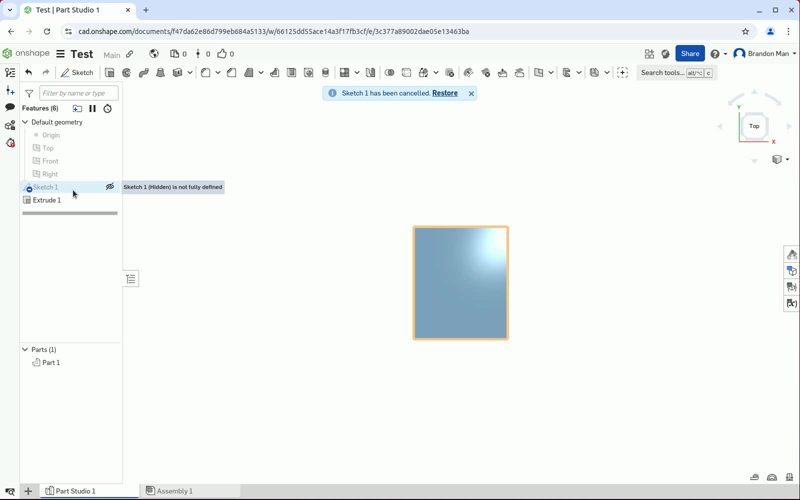
click(73, 189)
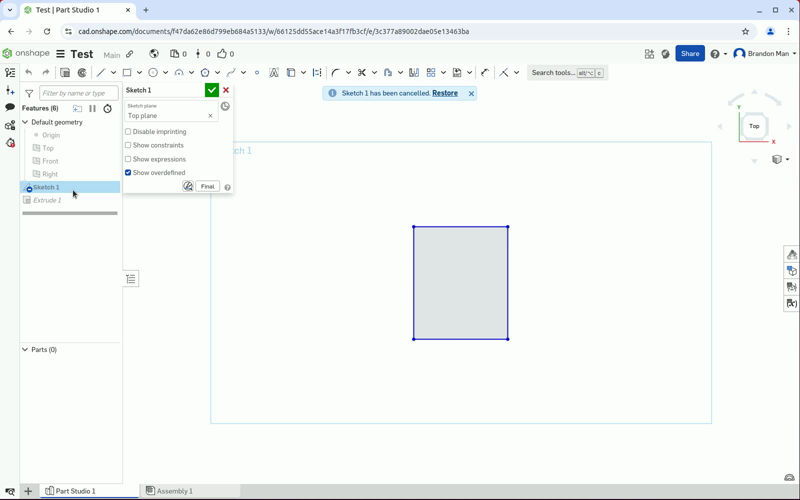
mouse_move(229, 92)
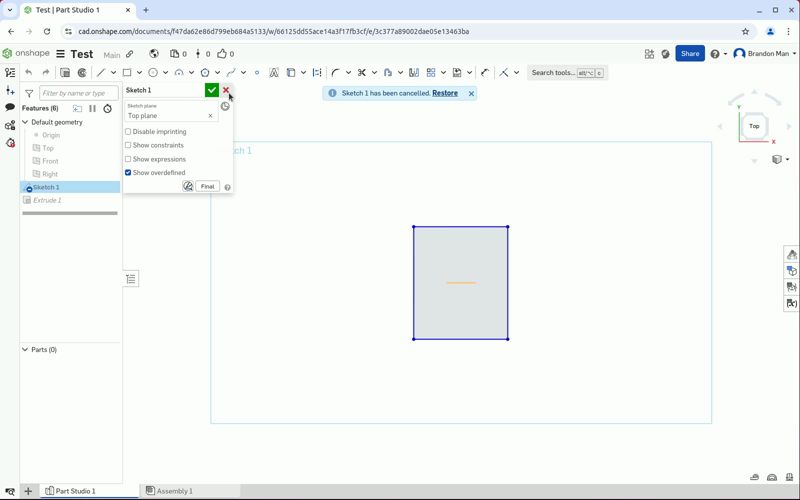
click(229, 92)
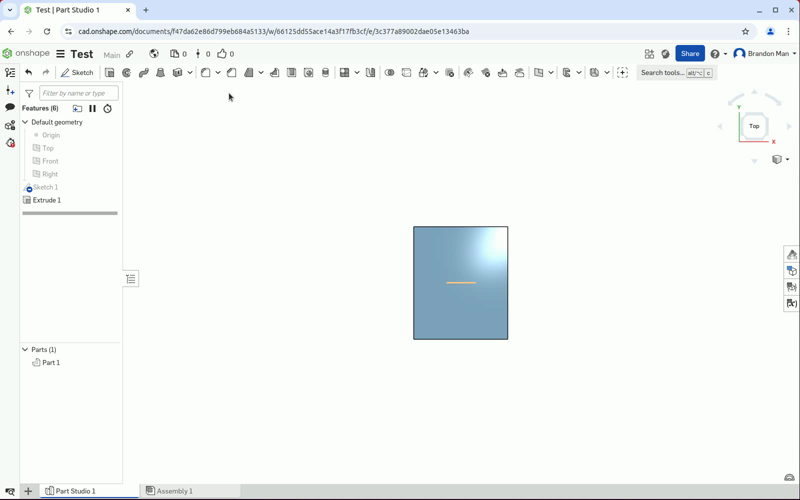
mouse_move(541, 75)
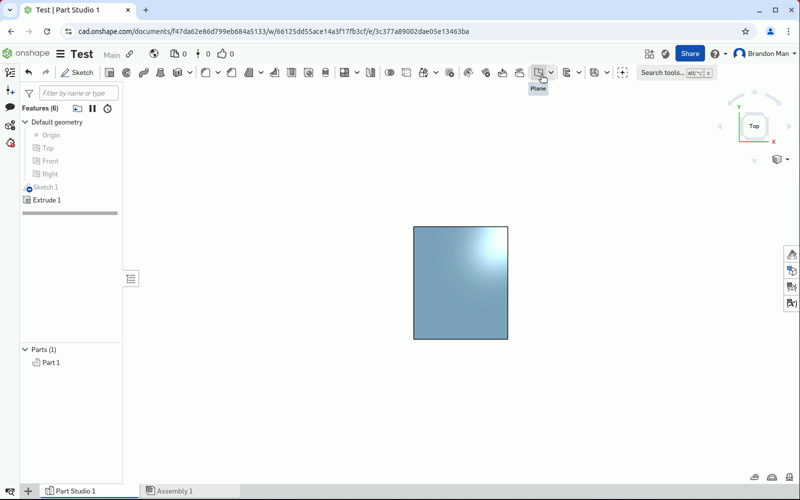
click(541, 75)
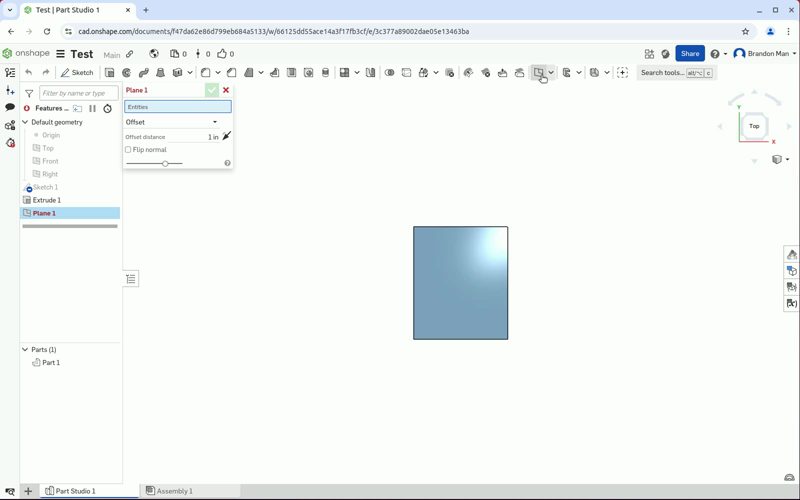
mouse_move(73, 150)
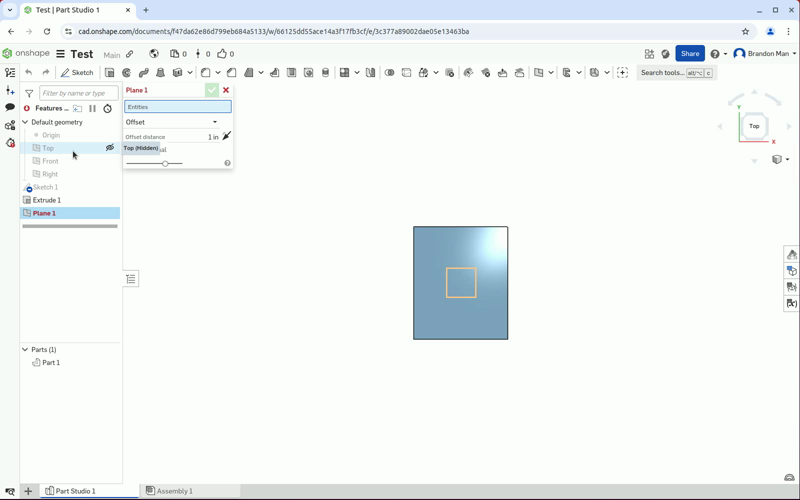
click(73, 150)
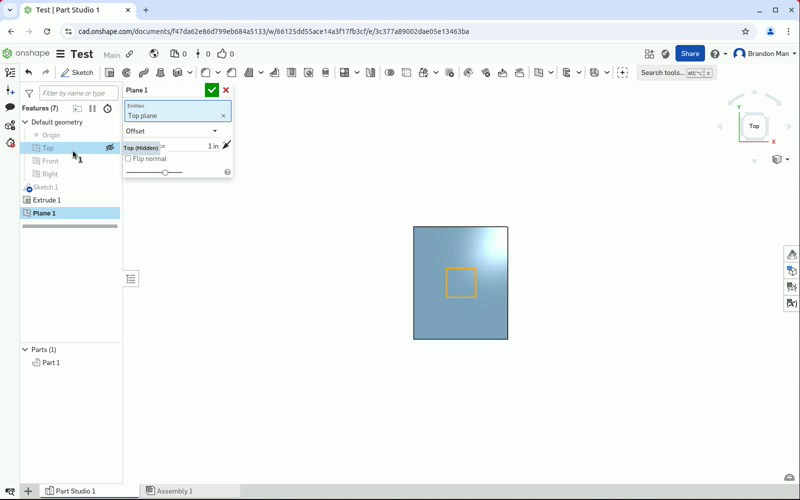
key(tab, 2)
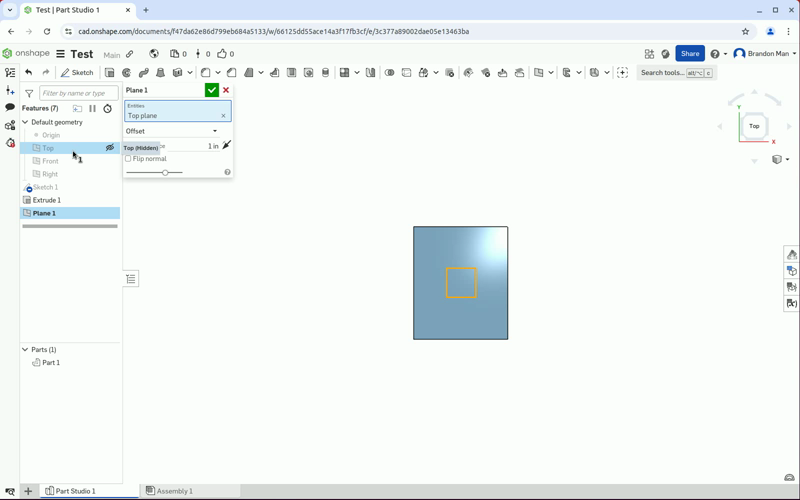
text(15.405)
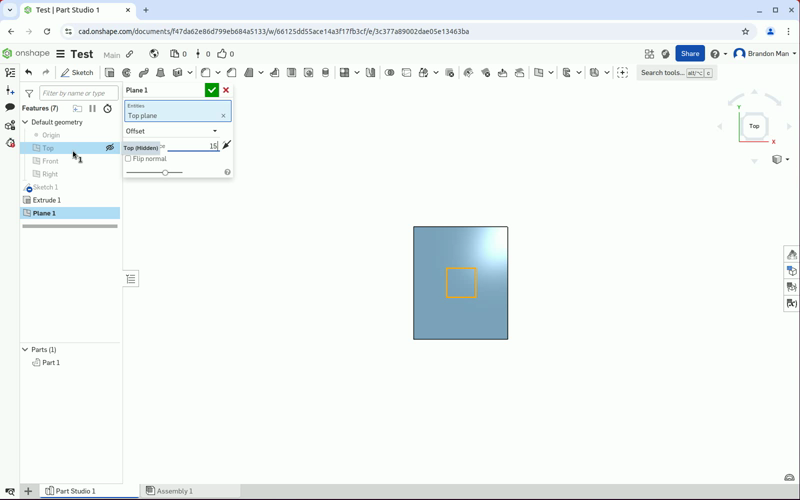
key(enter, 2)
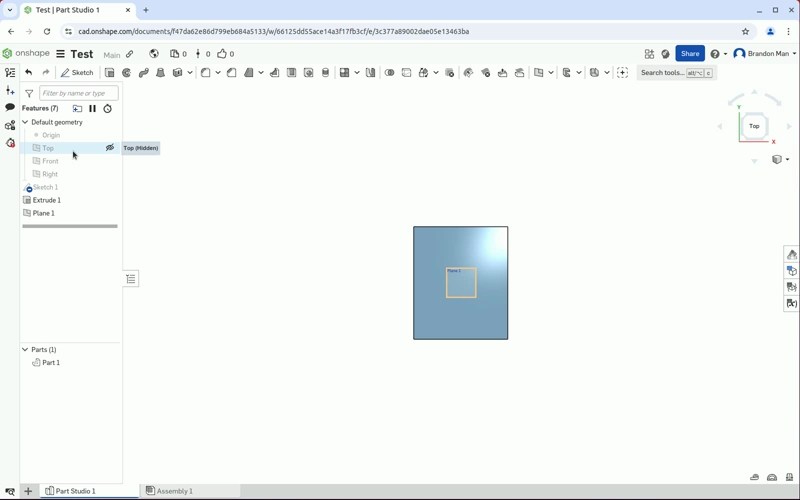
key(shift+s)
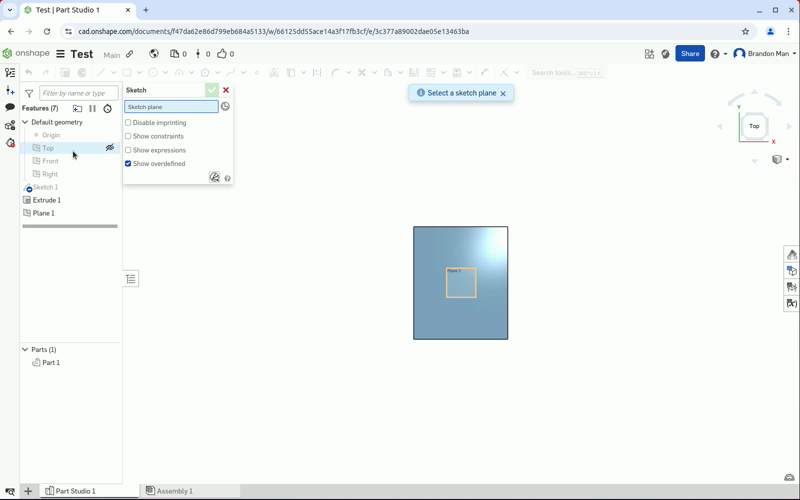
mouse_move(73, 215)
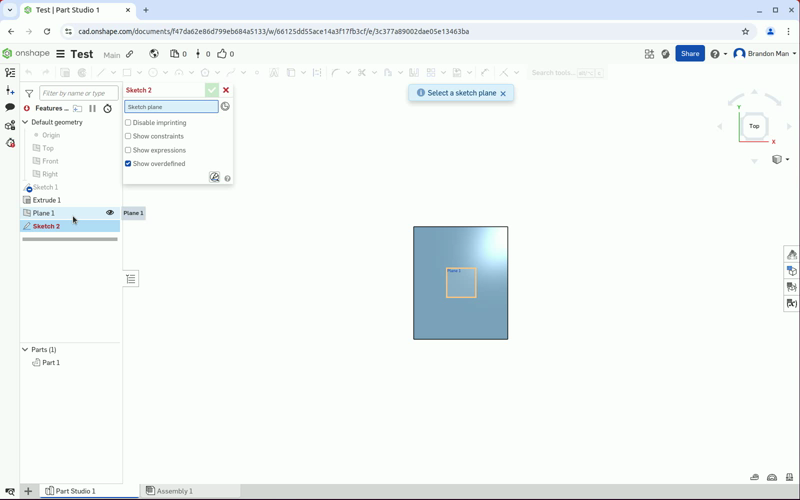
click(73, 215)
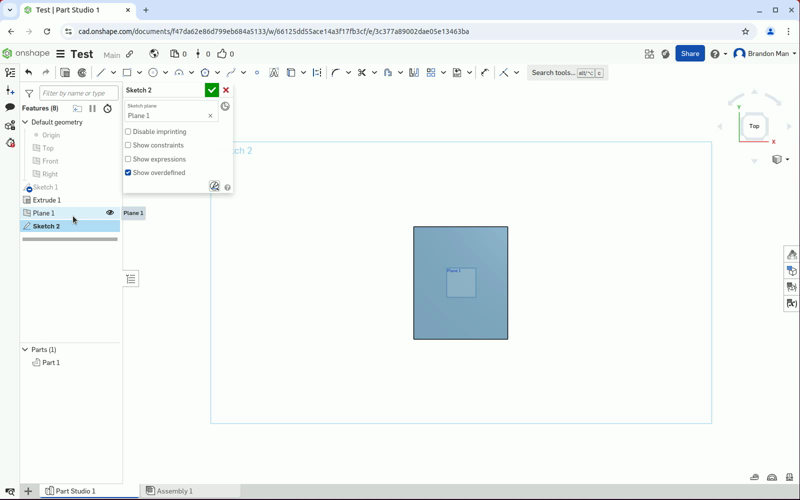
mouse_move(73, 352)
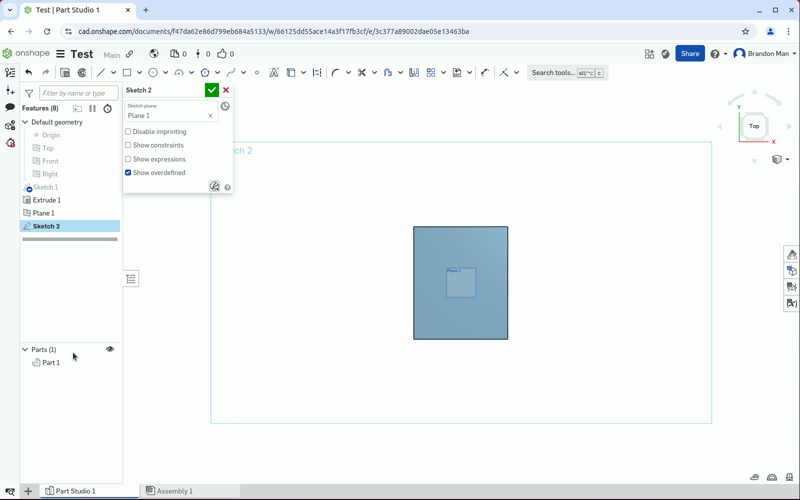
key(y)
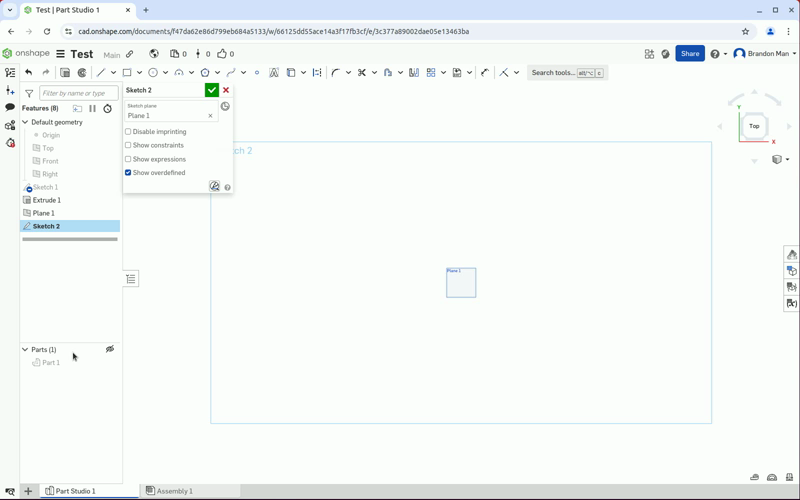
key(c)
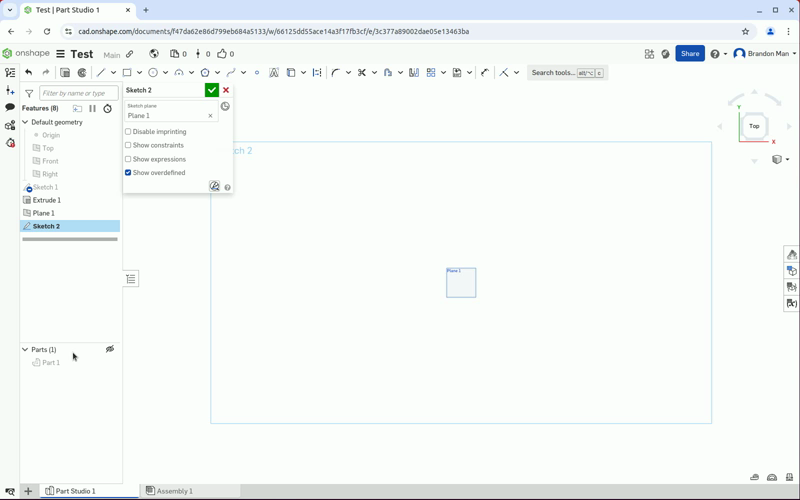
key_down(shift)
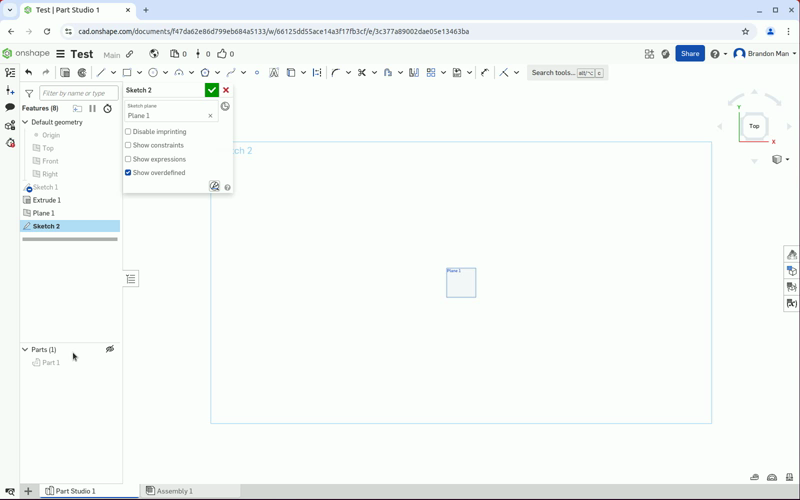
mouse_move(461, 282)
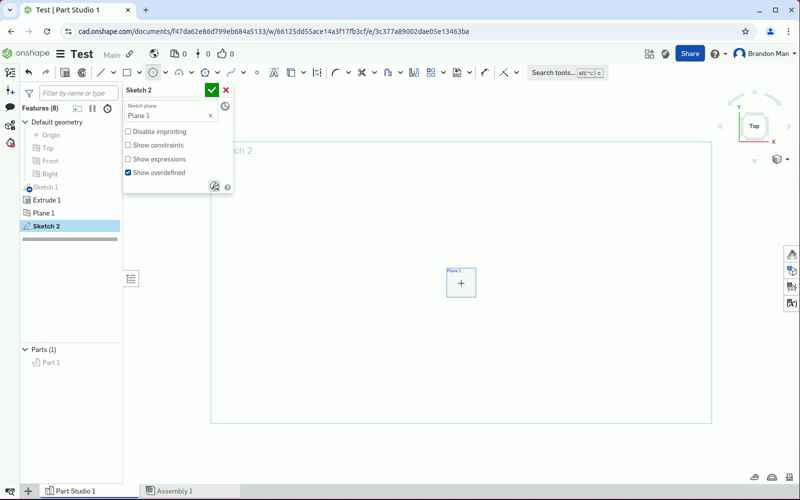
click(461, 282)
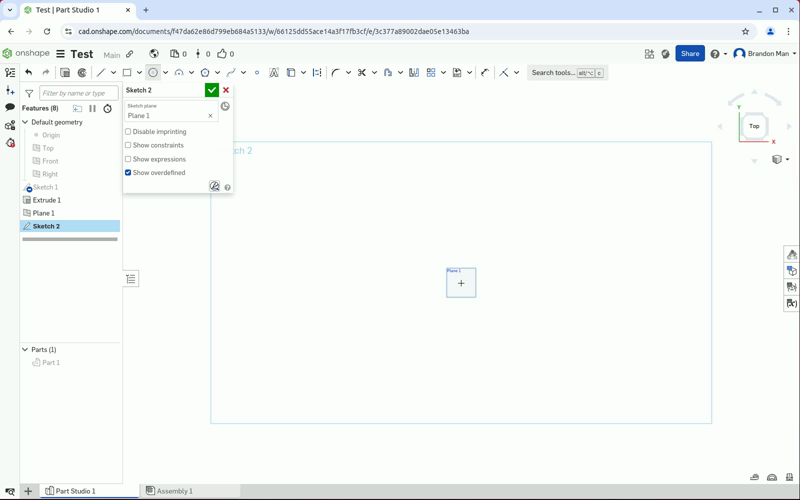
key_up(shift)
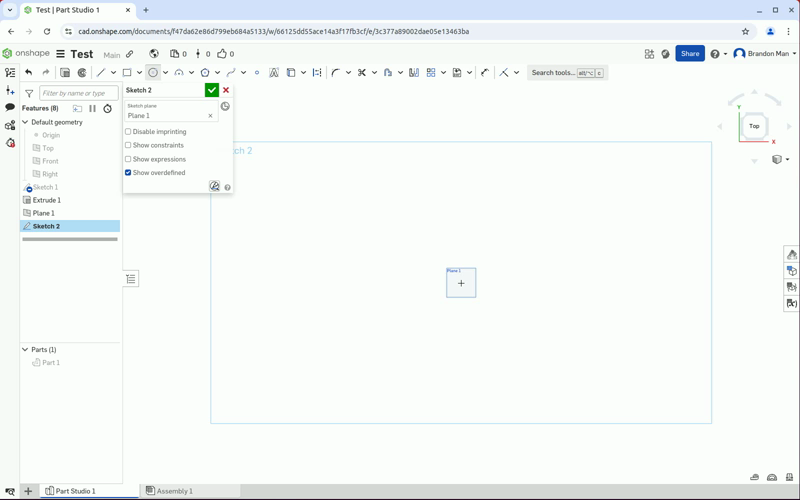
mouse_move(499, 282)
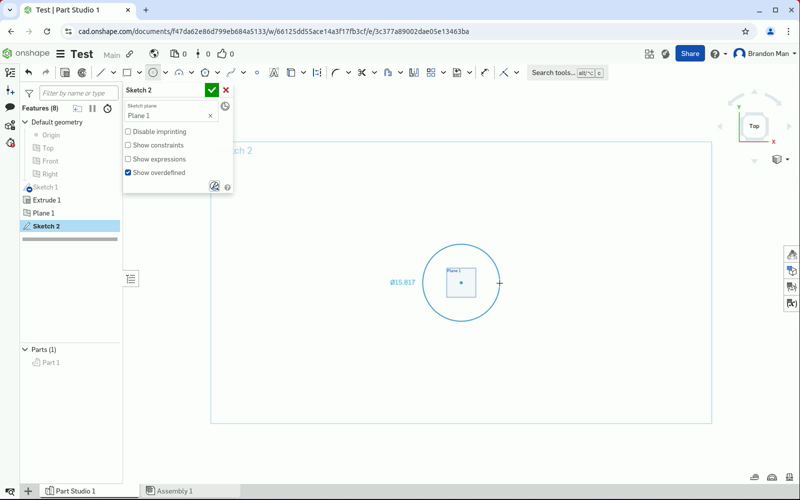
click(499, 282)
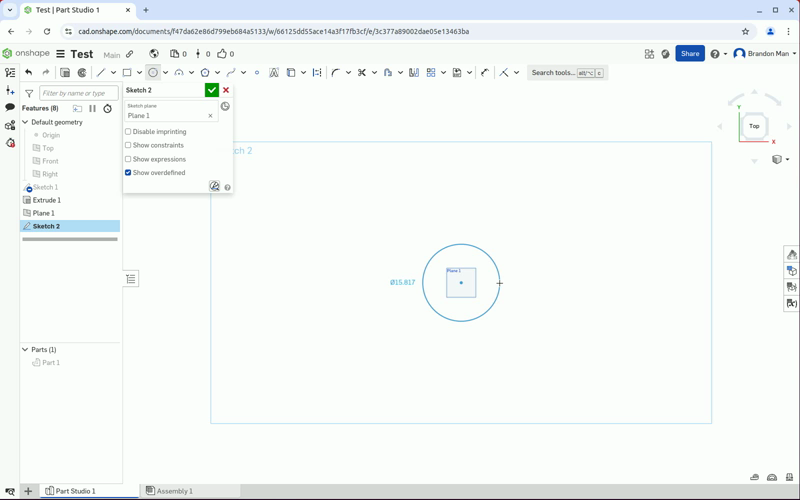
key(esc)
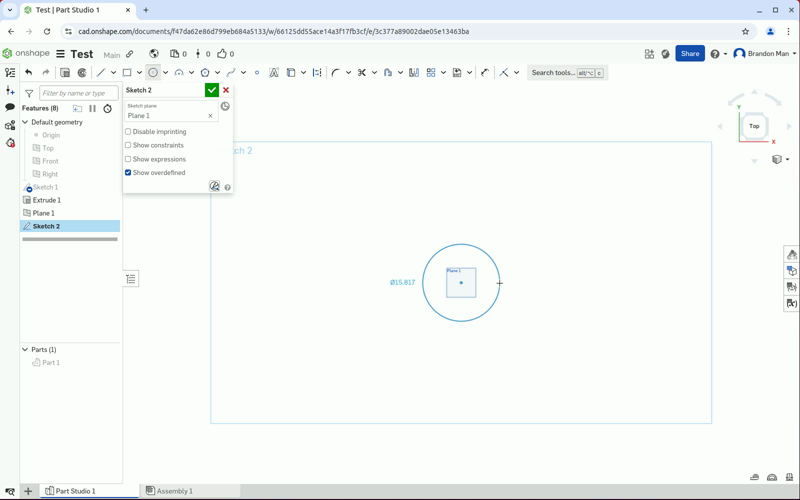
mouse_move(426, 284)
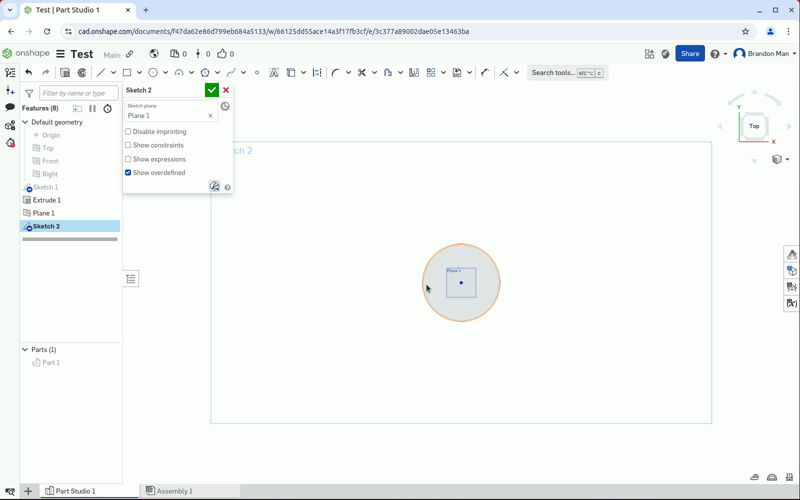
click(426, 284)
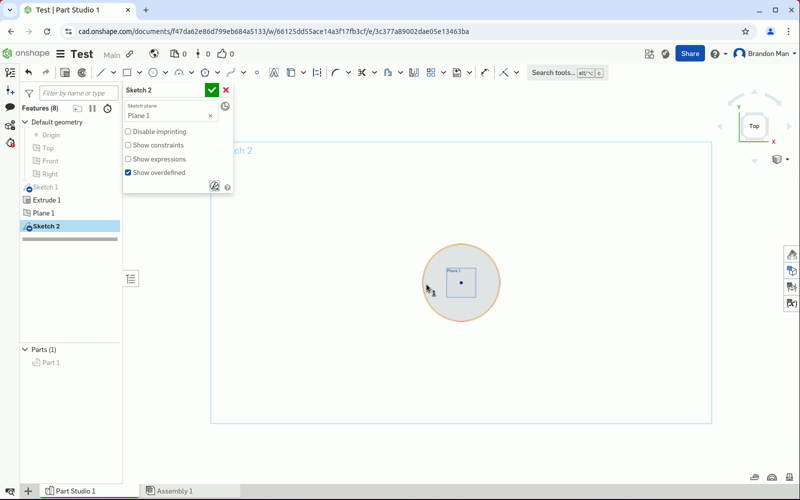
mouse_move(73, 352)
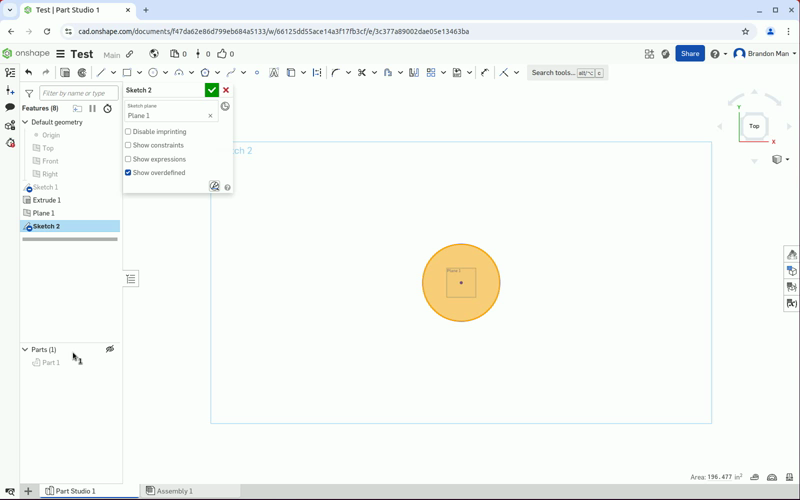
key(shift+y)
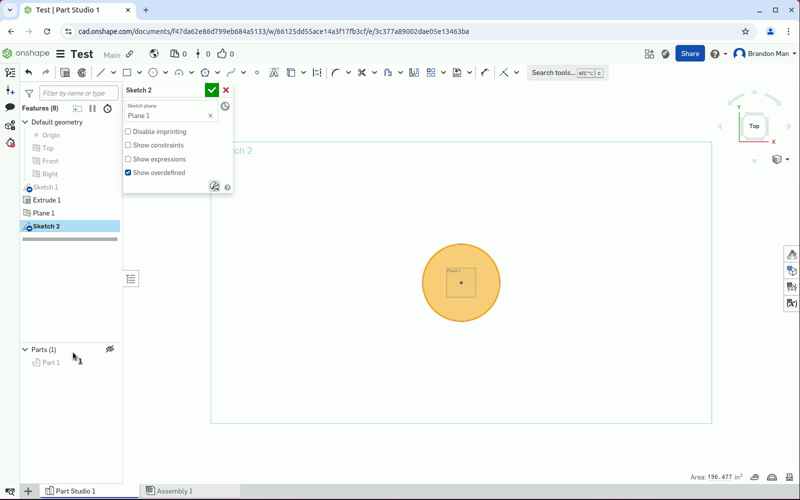
key(shift+e)
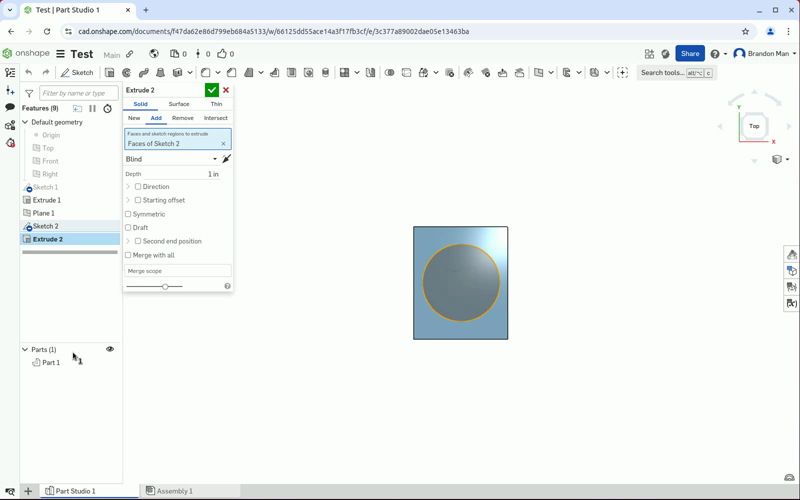
mouse_move(143, 106)
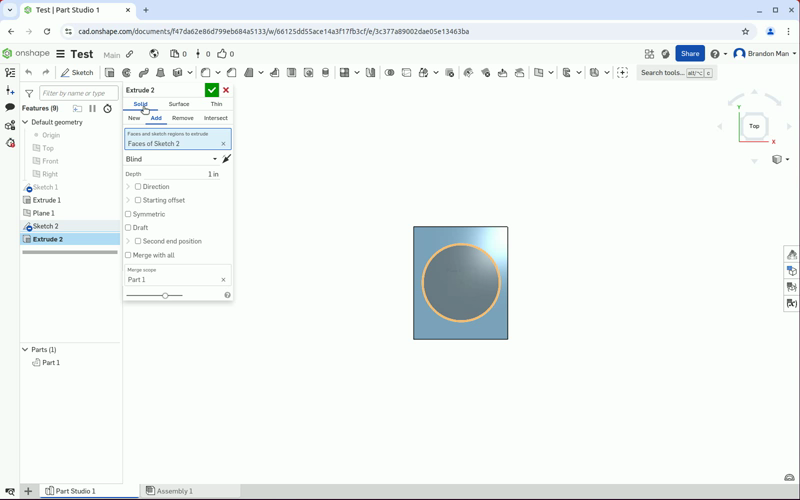
click(143, 106)
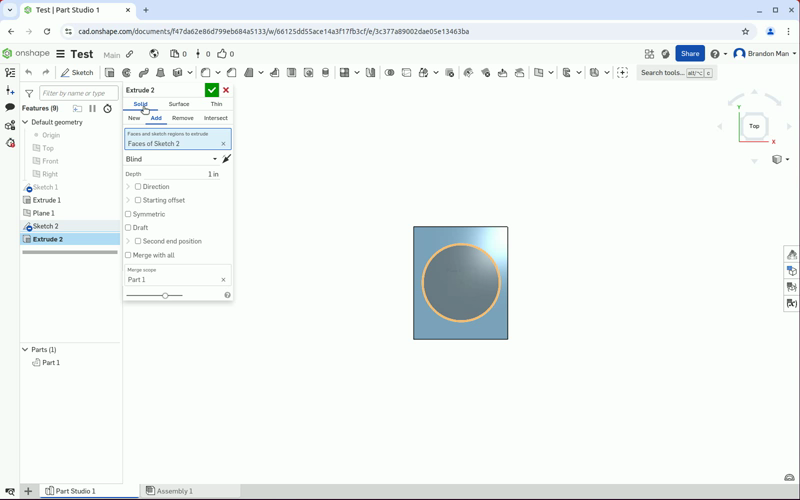
mouse_move(137, 120)
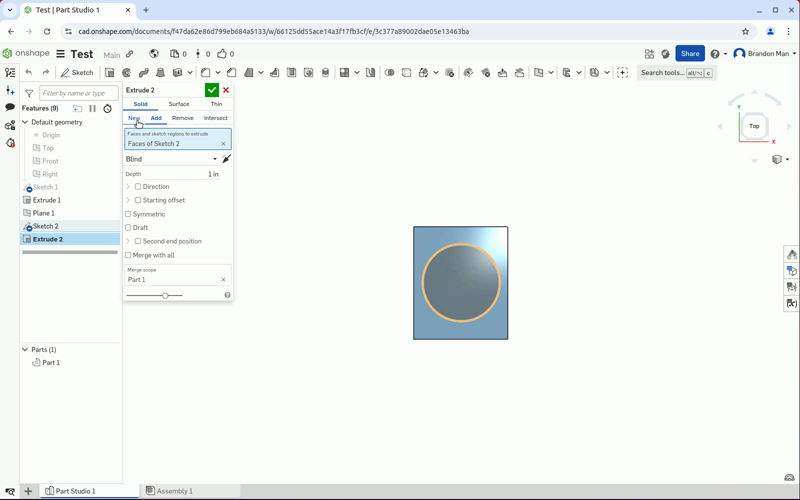
click(137, 120)
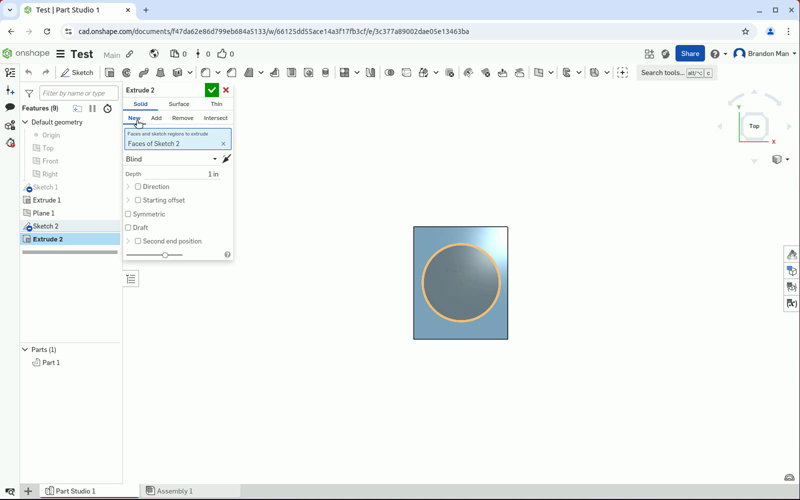
key(tab, 4)
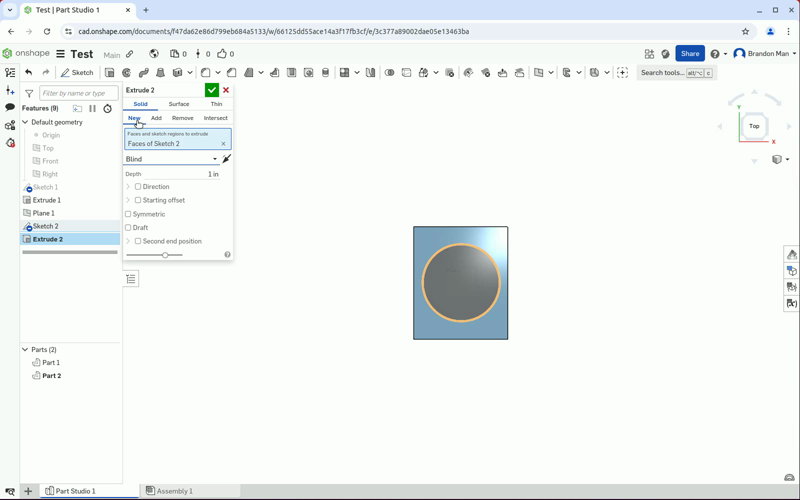
text(7.703)
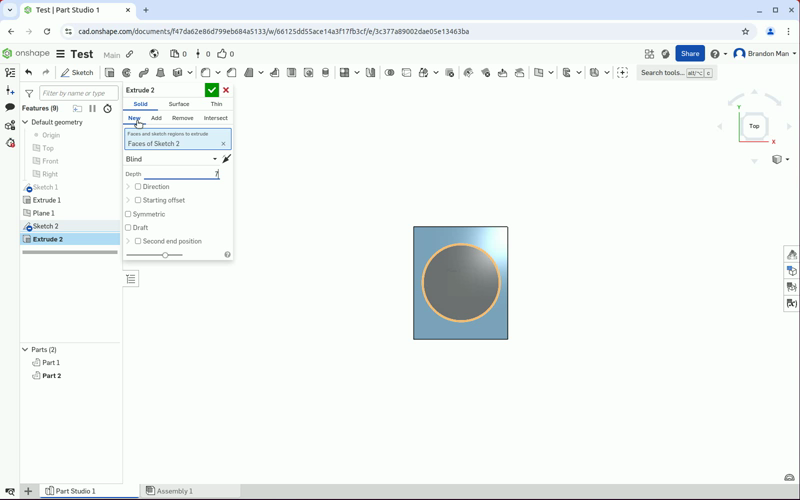
key(enter)
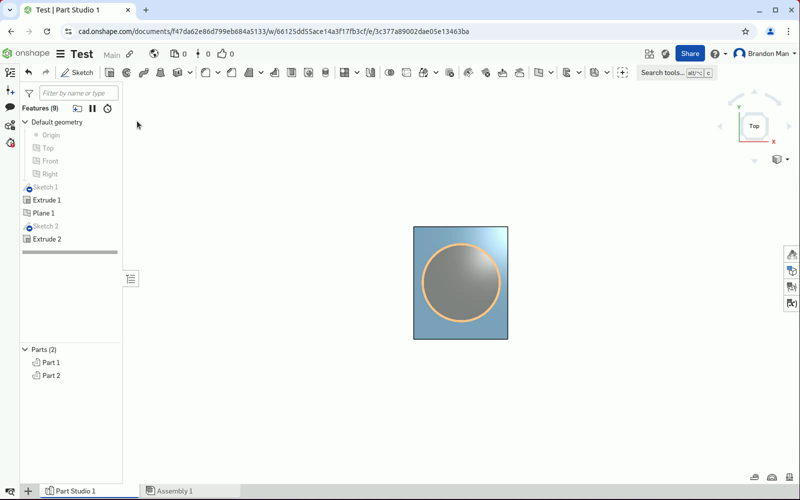
key(shift+h)
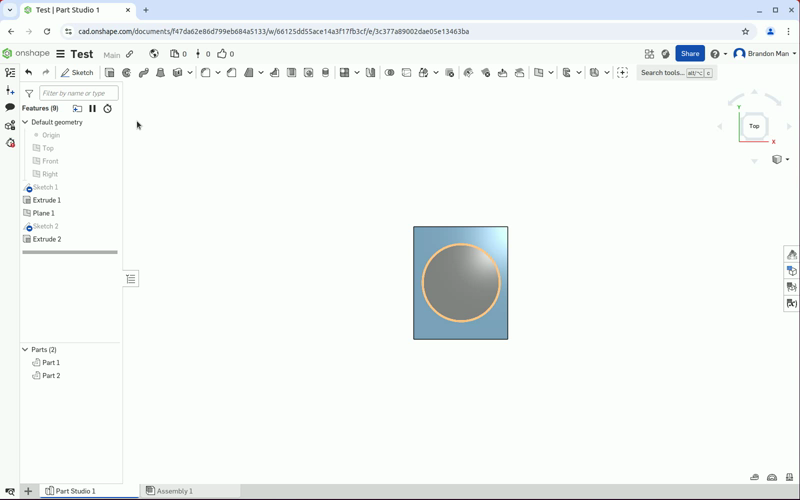
key(shift+h)
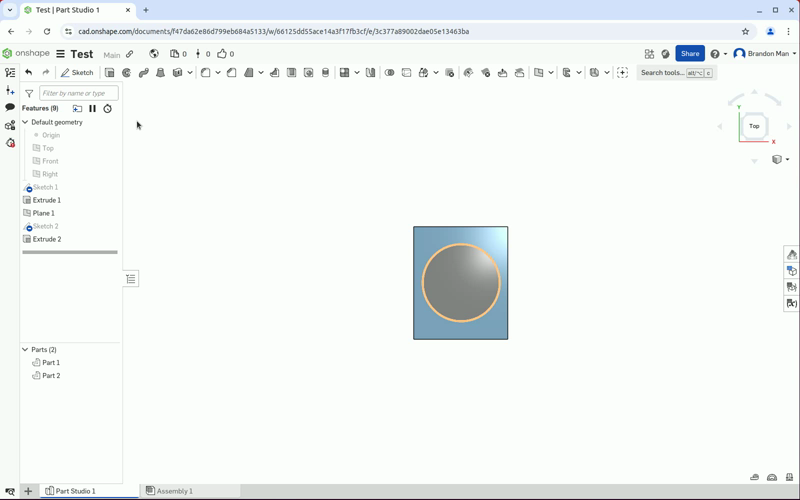
key(shift+7)
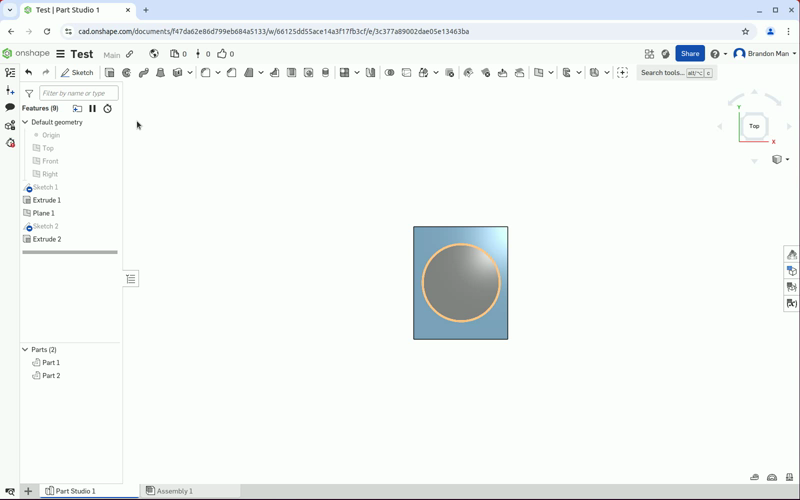
key(up, 3)
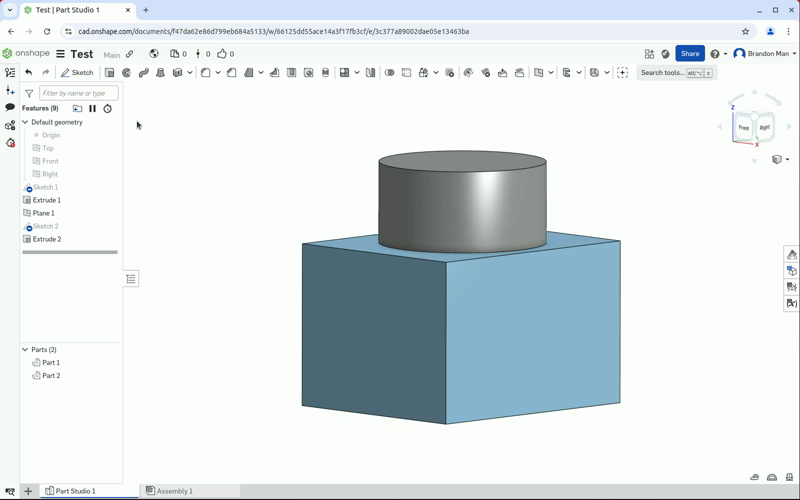
key(left, 3)
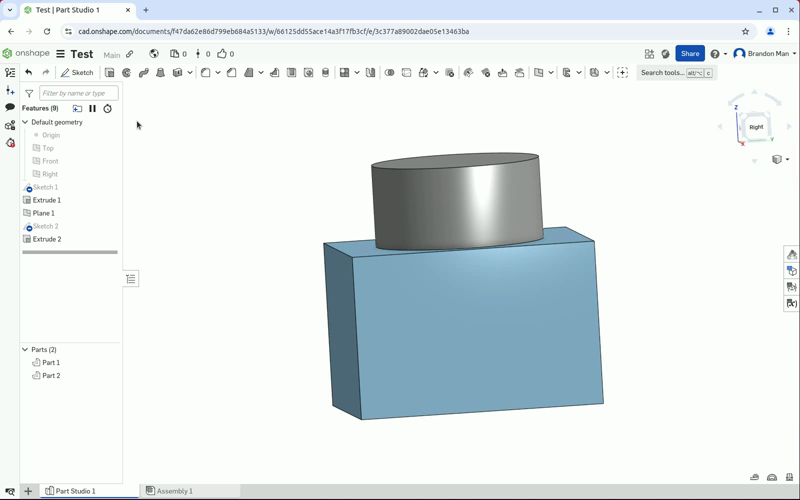
key(right, 3)
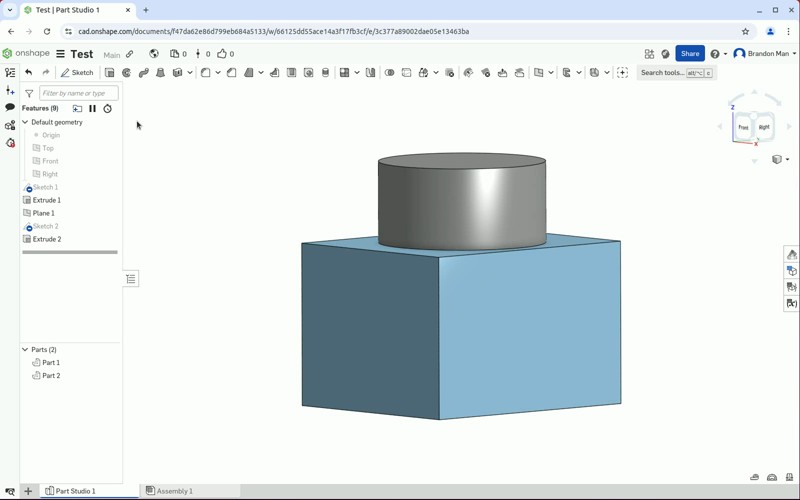
key(down, 3)
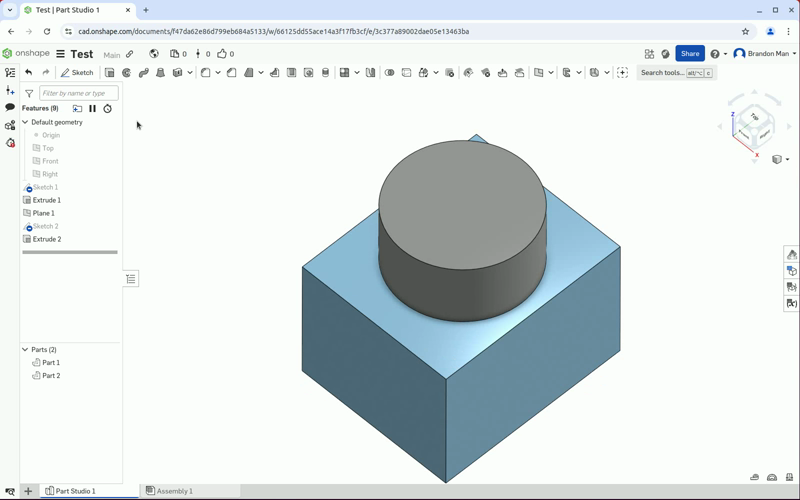
mouse_move(73, 189)
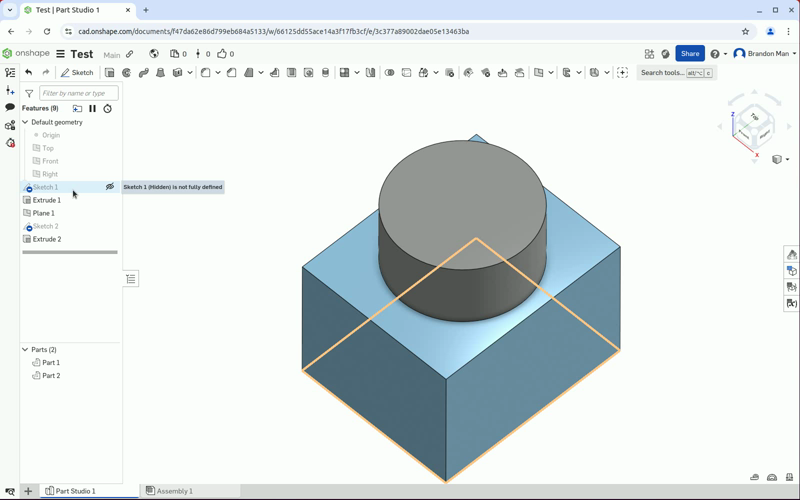
click(73, 189)